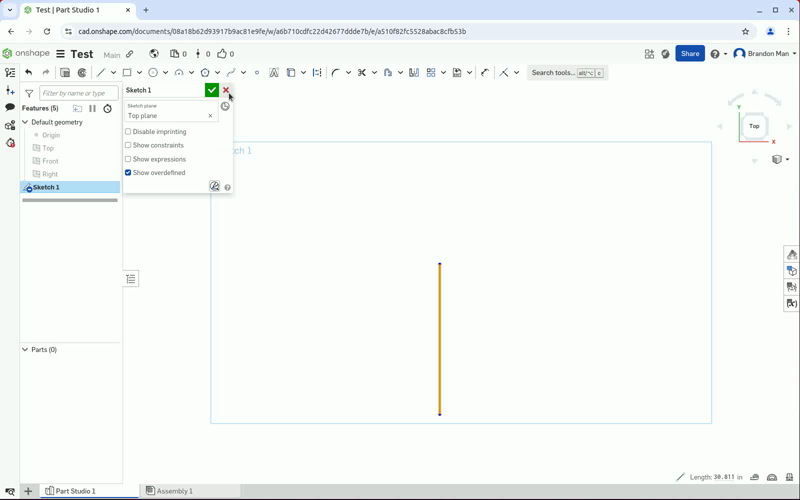
key(shift+h)
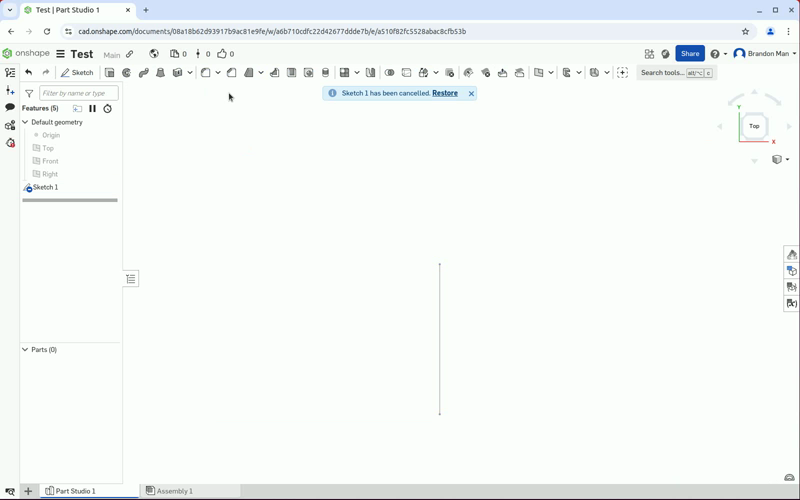
key(shift+s)
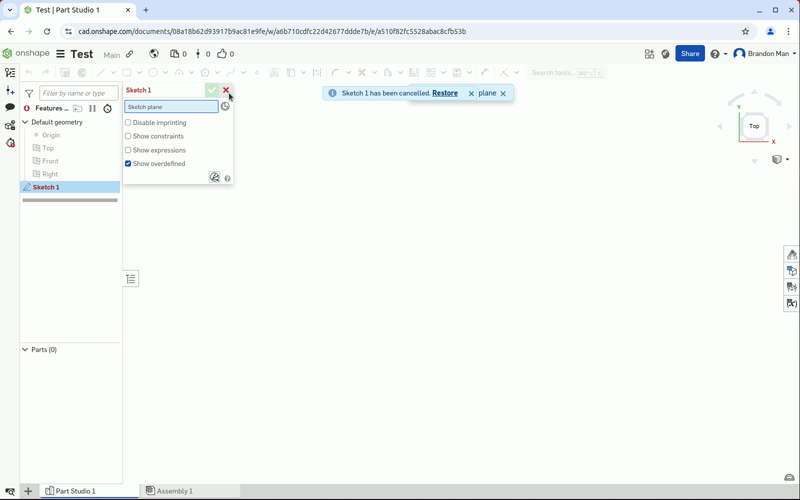
mouse_move(73, 150)
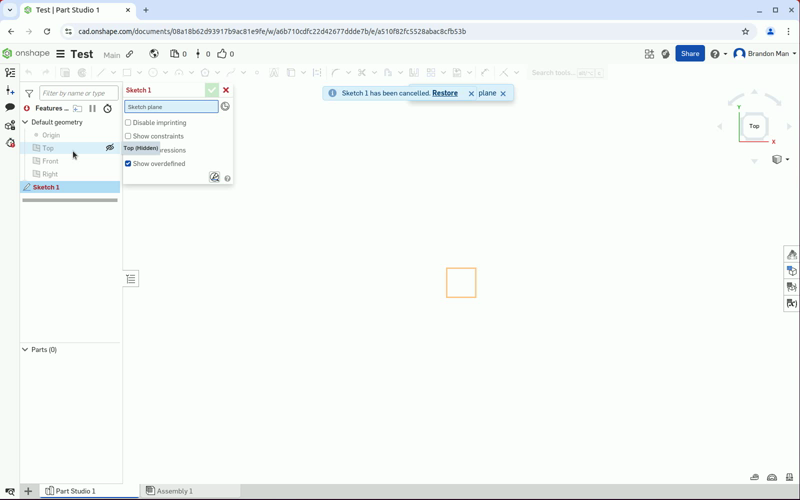
click(73, 150)
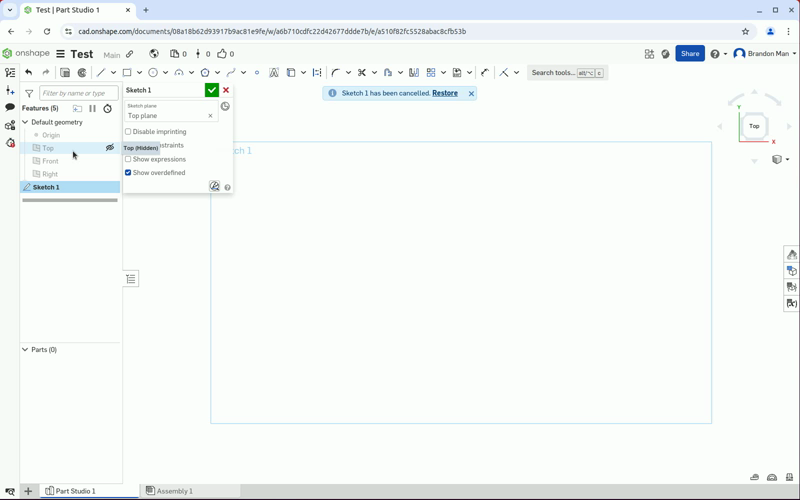
mouse_move(73, 352)
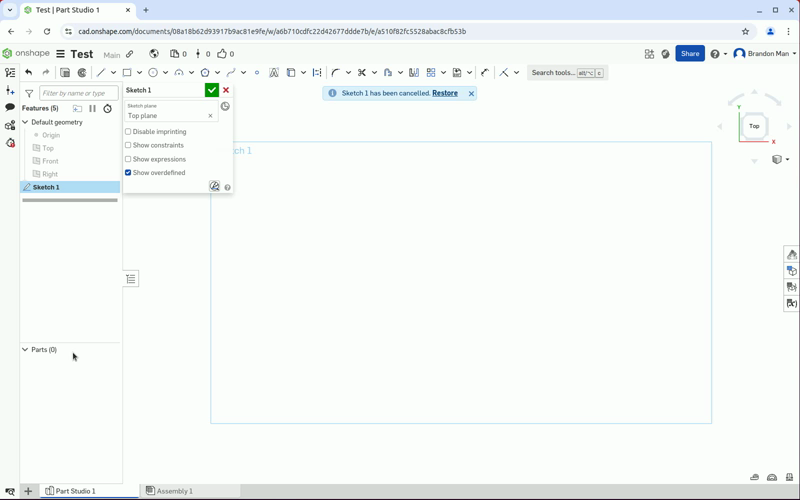
key(y)
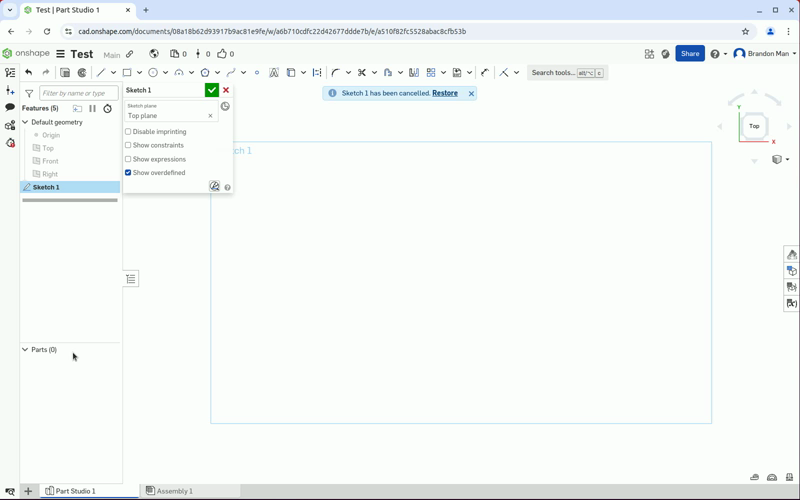
key(c)
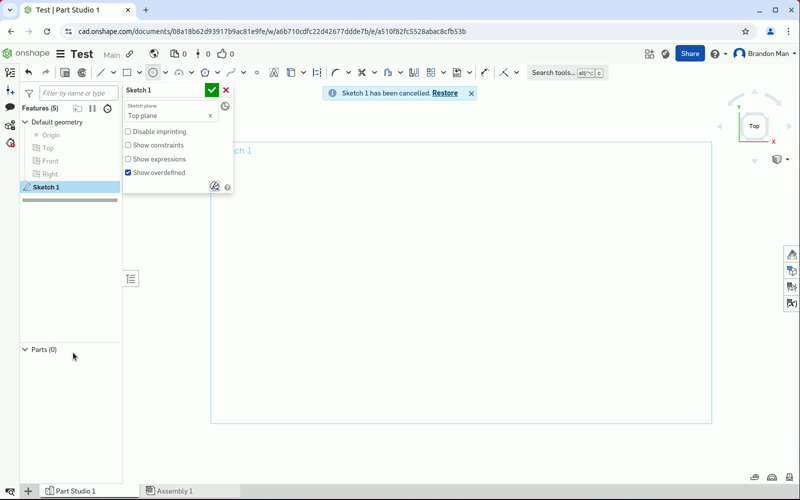
key_down(shift)
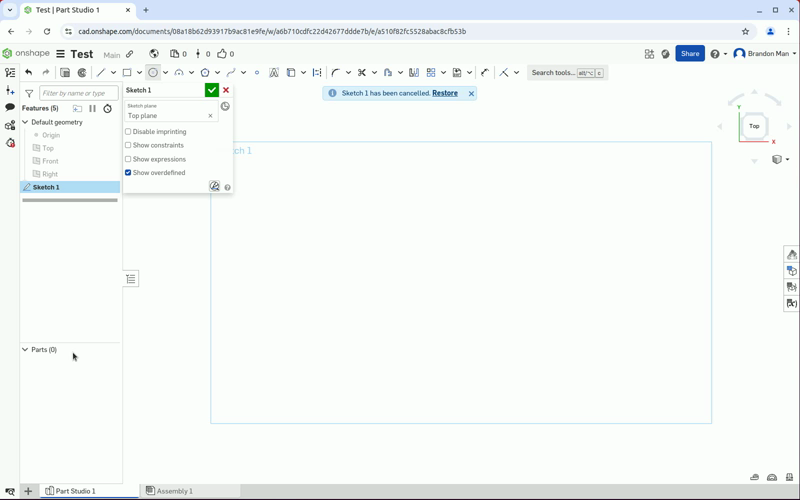
mouse_move(461, 282)
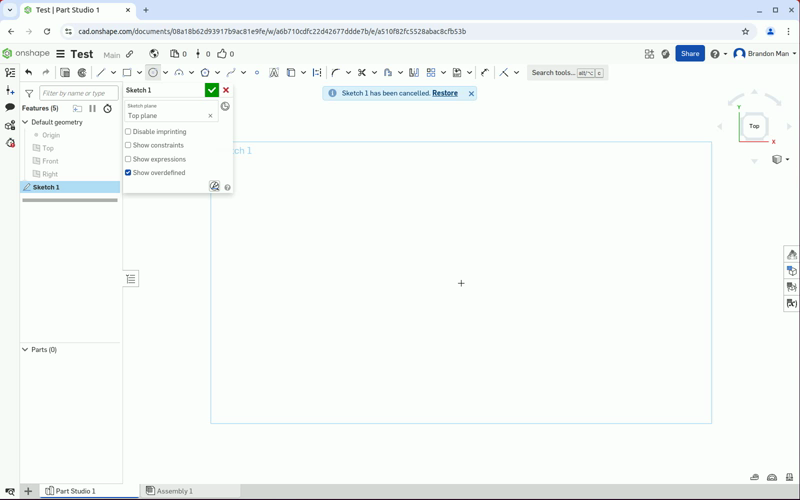
click(461, 282)
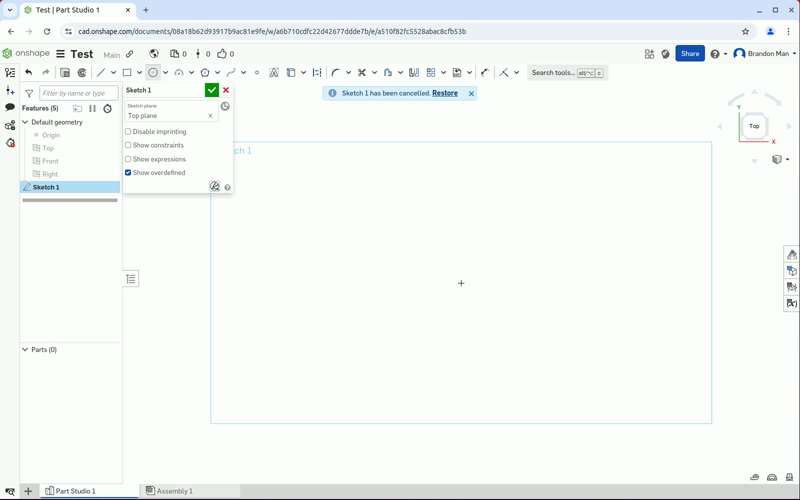
key_up(shift)
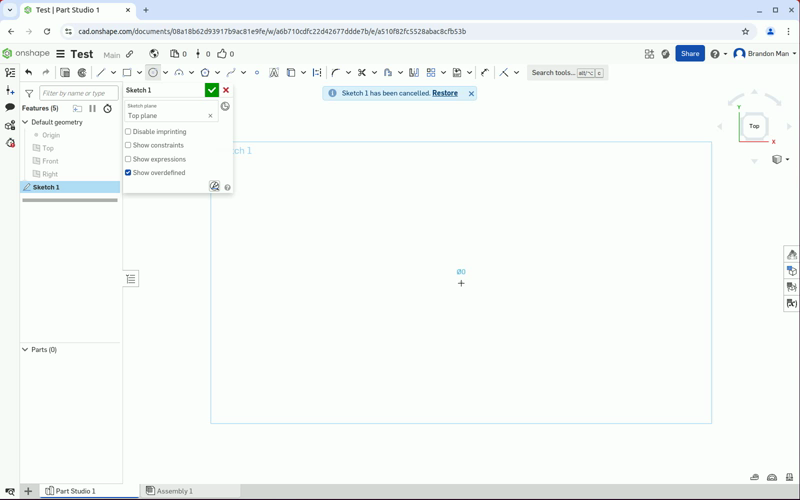
mouse_move(574, 282)
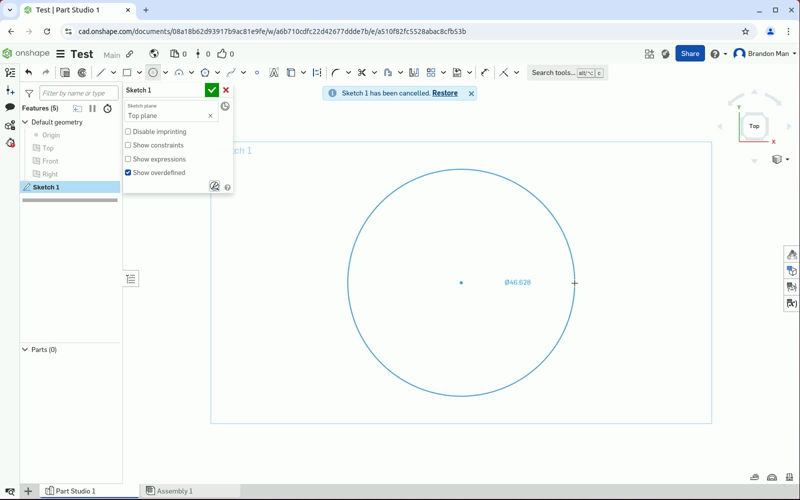
click(574, 282)
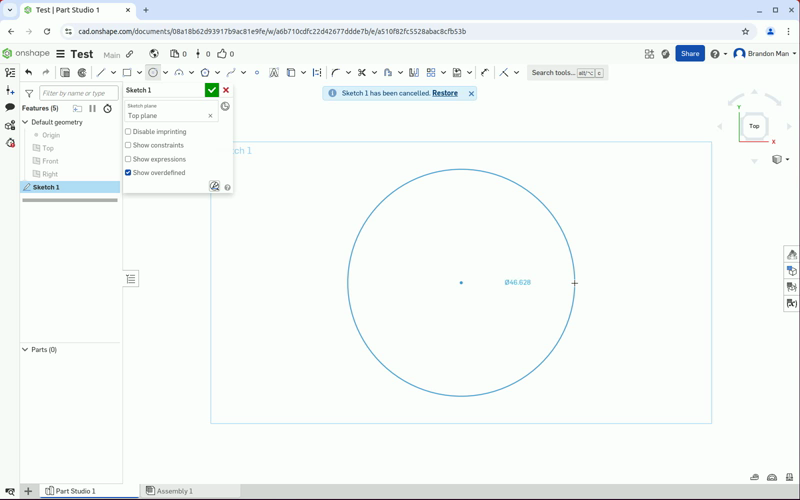
key(esc)
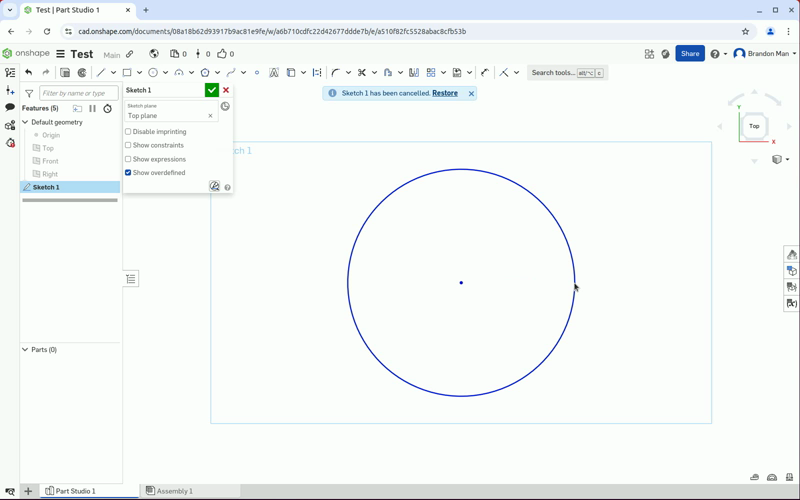
mouse_move(440, 351)
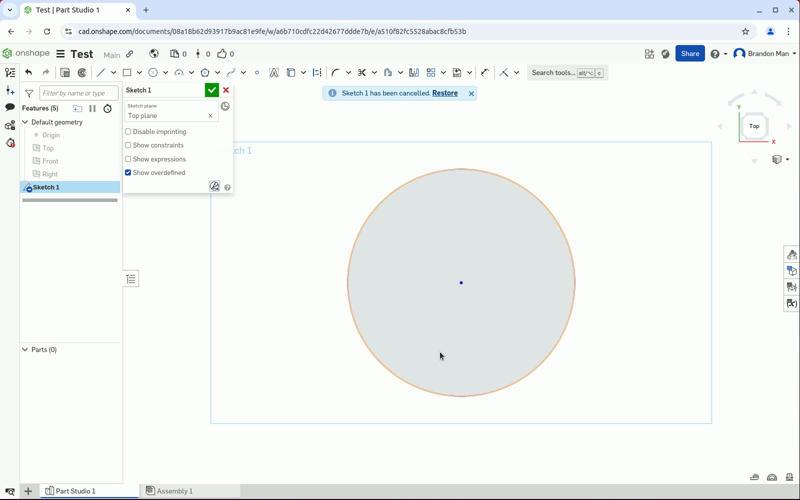
click(440, 351)
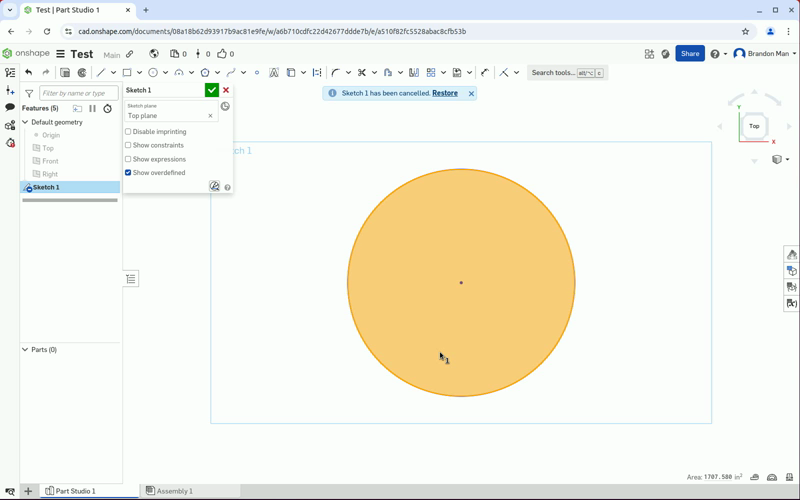
mouse_move(73, 352)
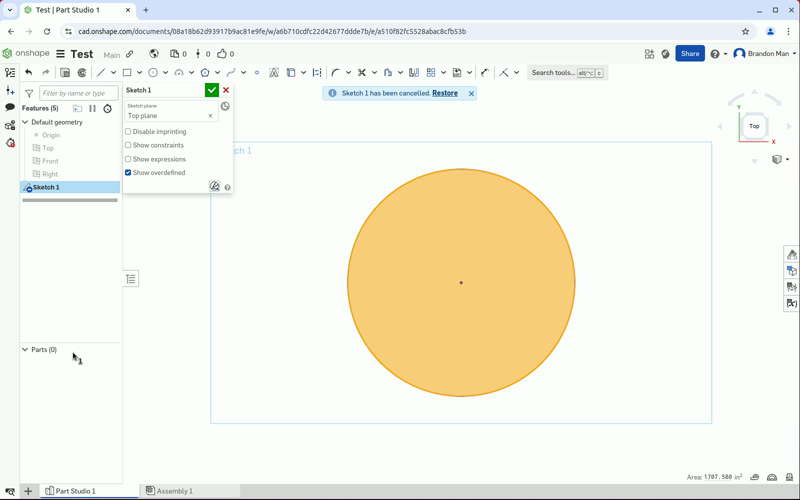
key(shift+y)
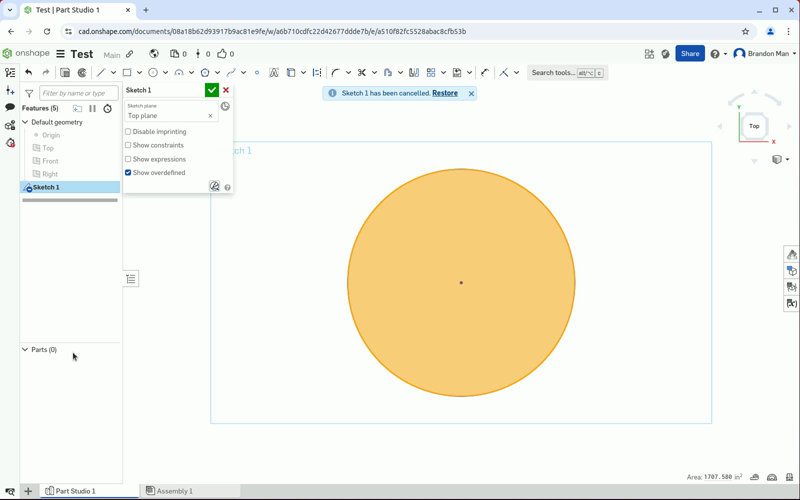
key(shift+e)
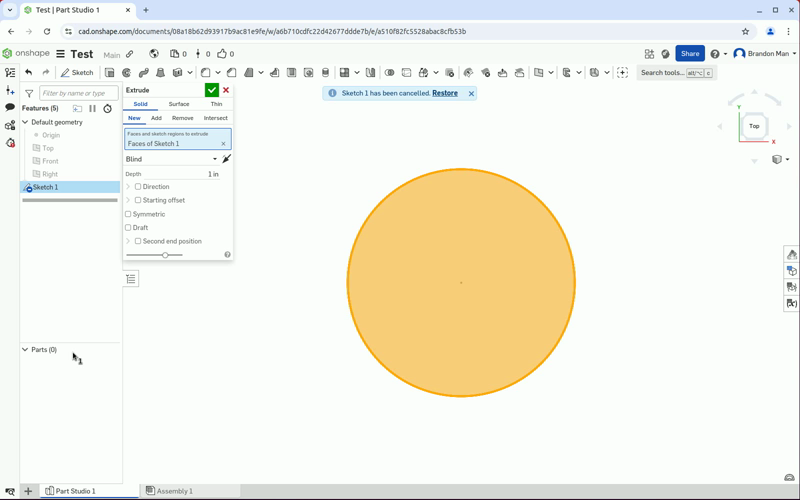
mouse_move(143, 106)
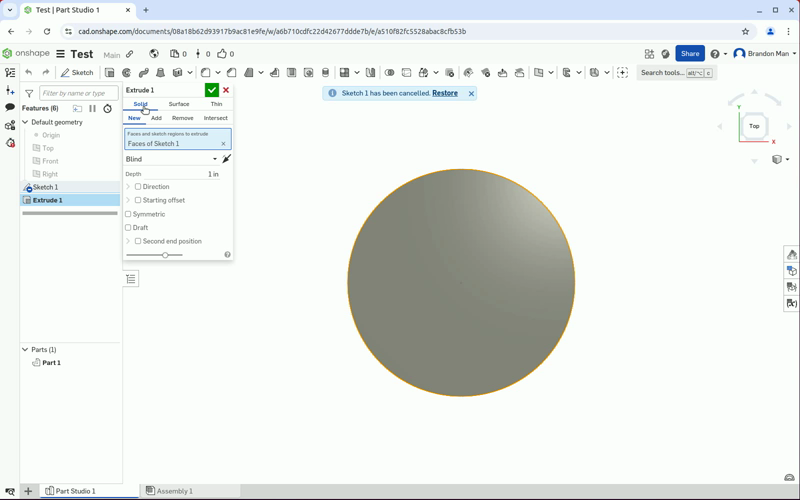
click(143, 106)
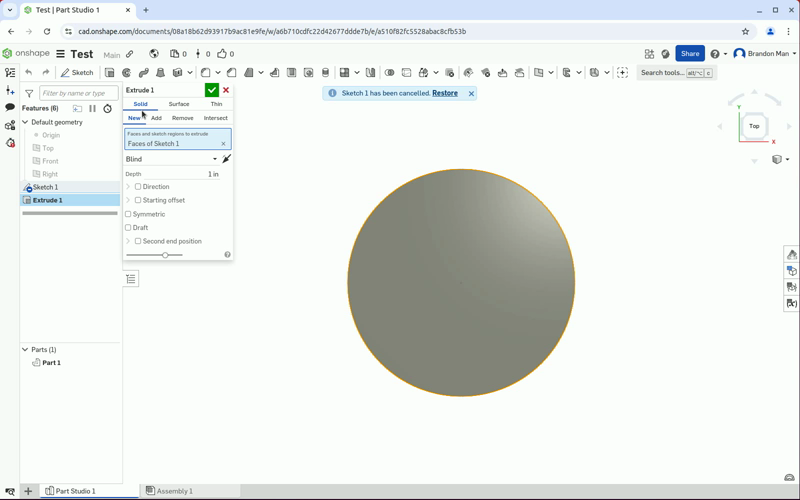
mouse_move(137, 120)
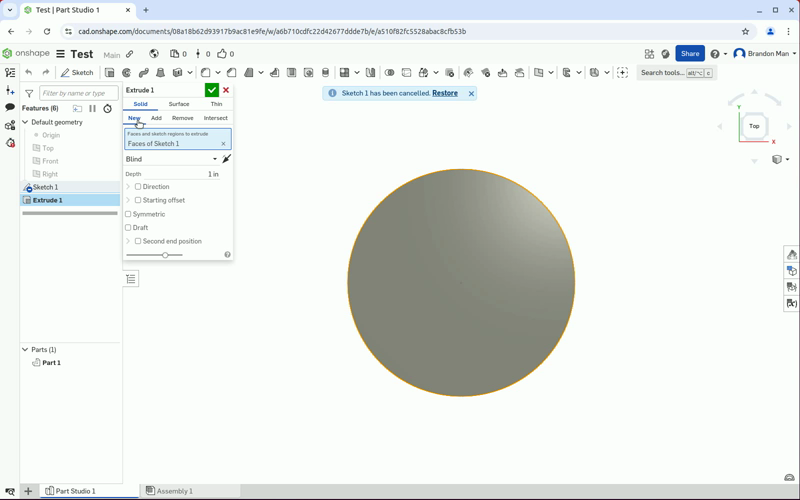
click(137, 120)
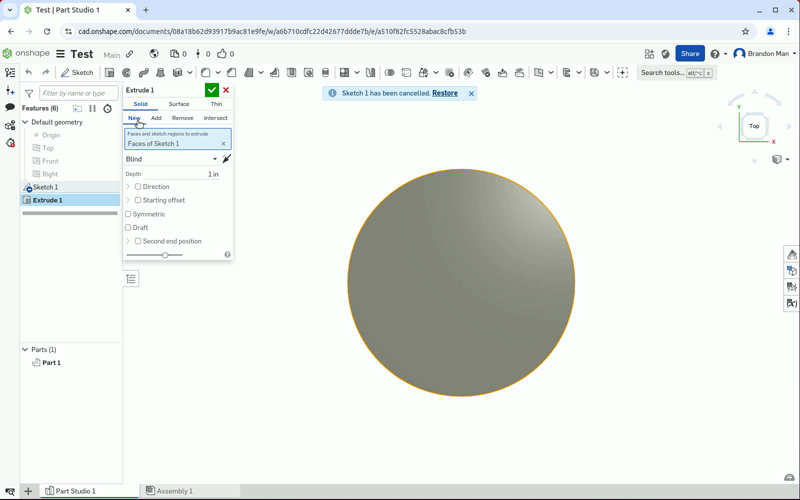
key(tab, 4)
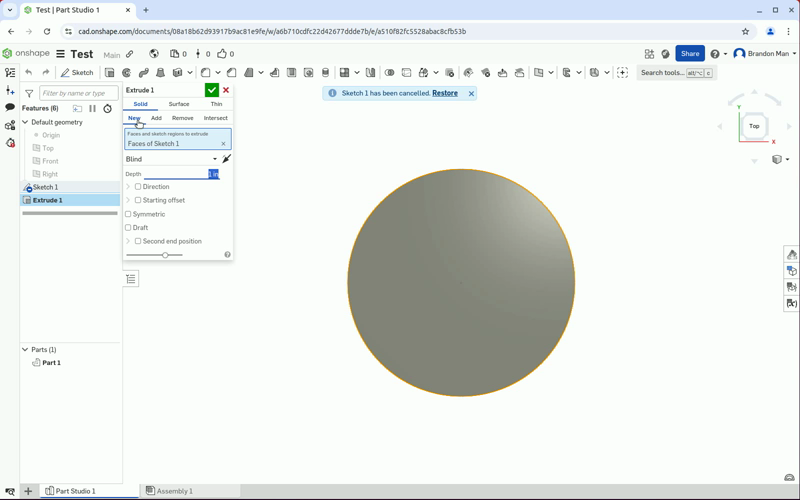
text(11.554)
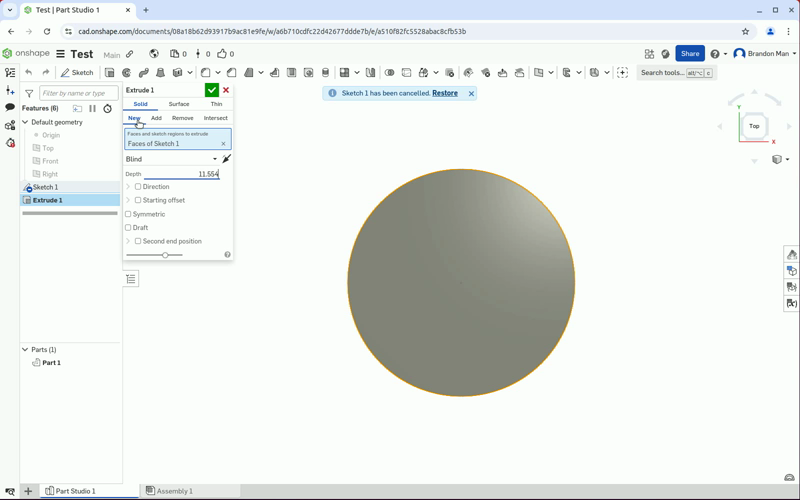
key(enter)
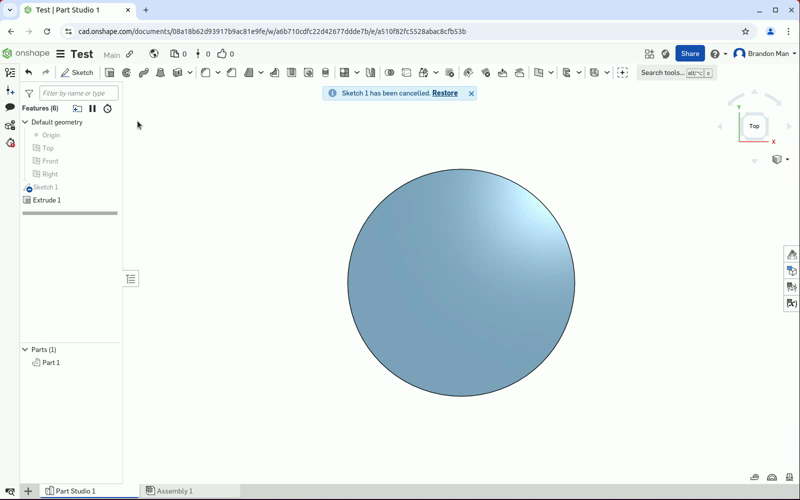
key(shift+h)
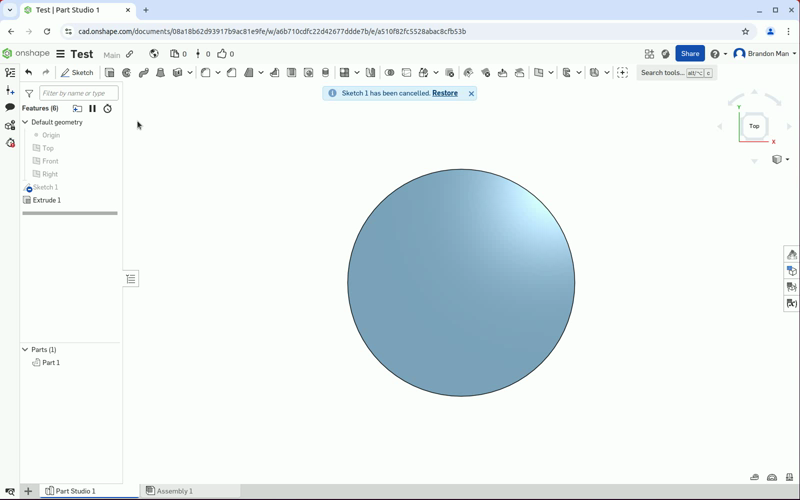
key(shift+h)
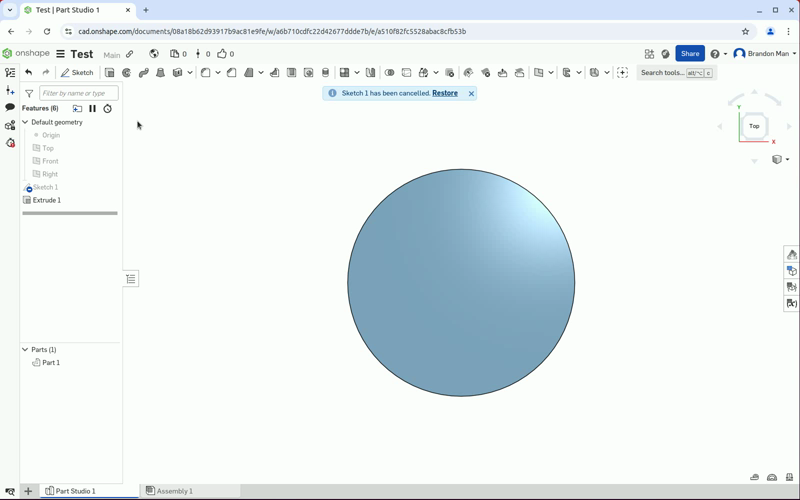
mouse_move(73, 189)
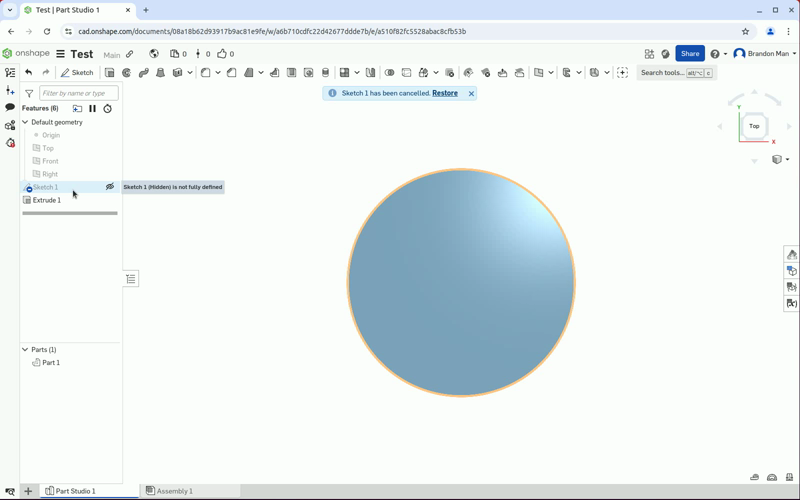
click(73, 189)
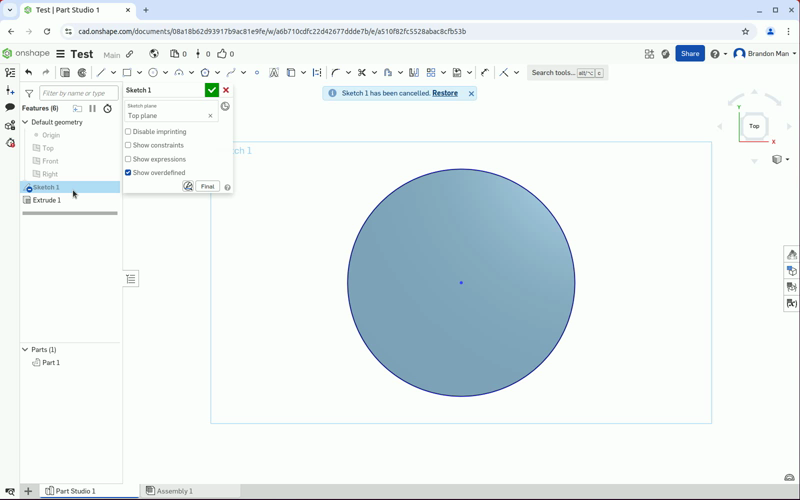
mouse_move(229, 92)
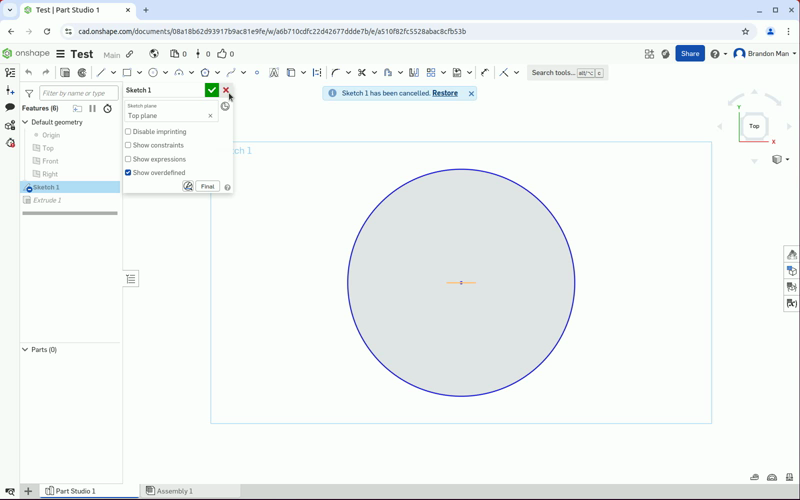
click(229, 92)
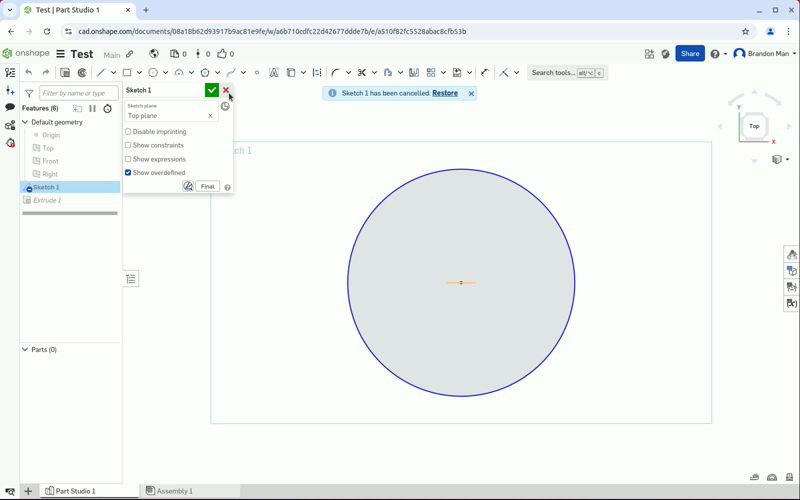
key(shift+s)
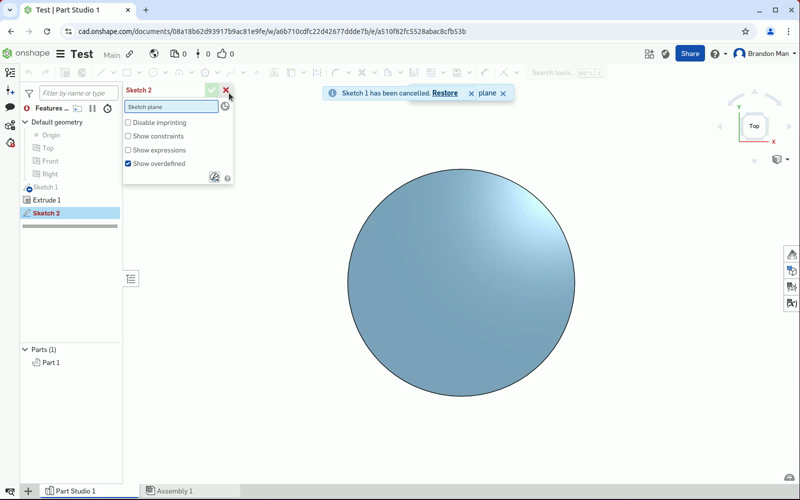
mouse_move(73, 150)
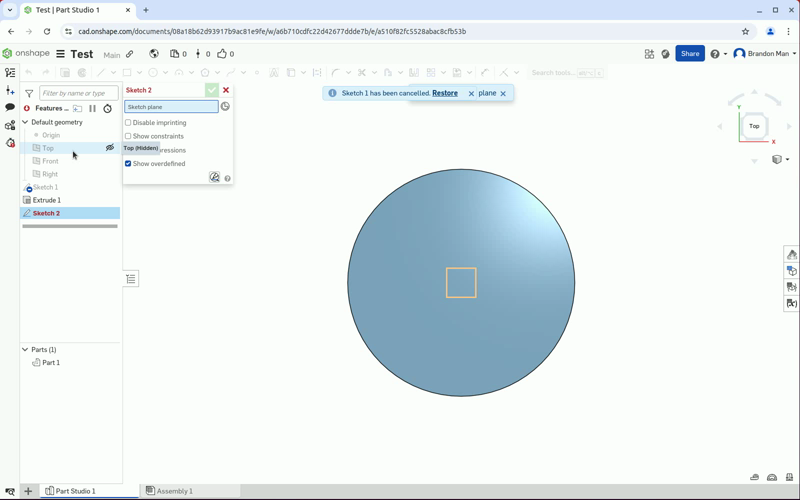
click(73, 150)
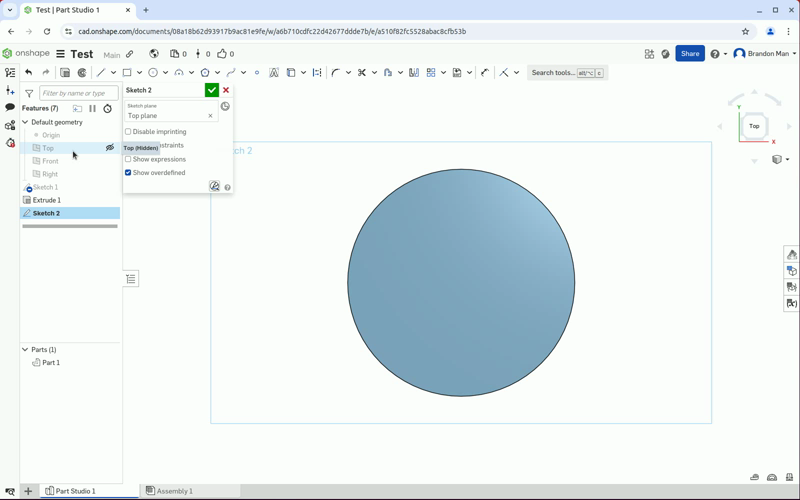
mouse_move(73, 352)
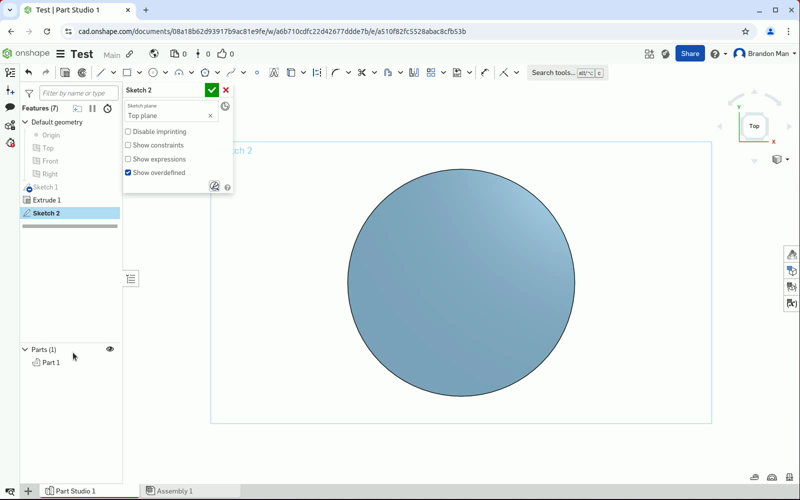
key(y)
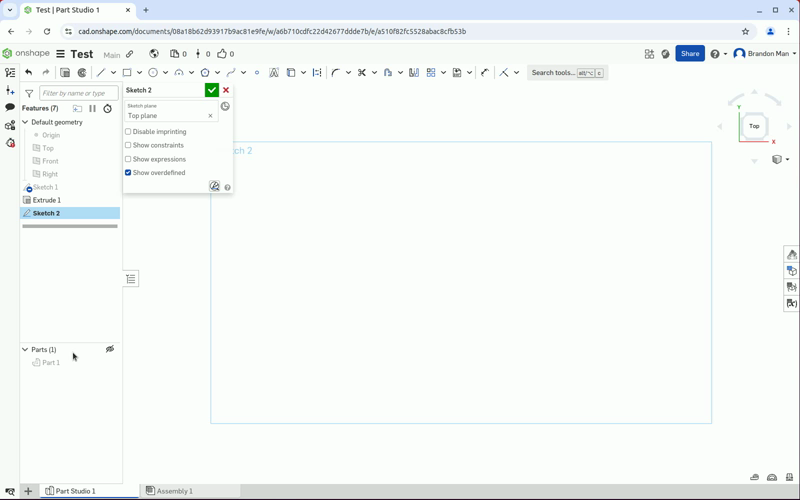
key(c)
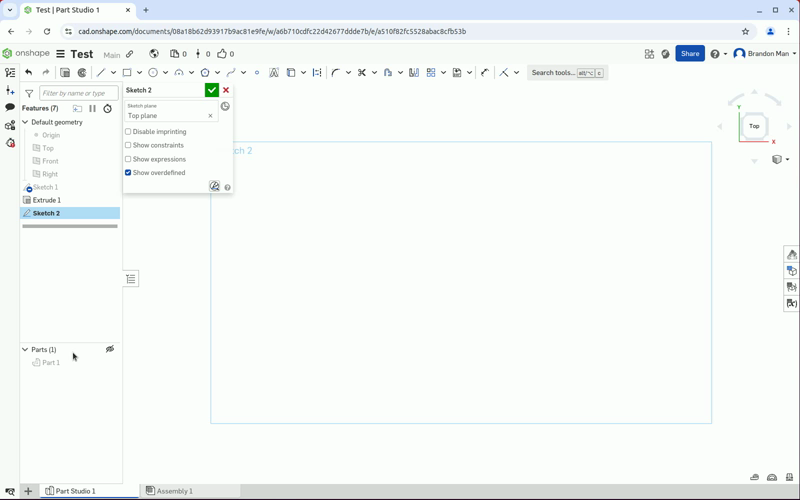
key_down(shift)
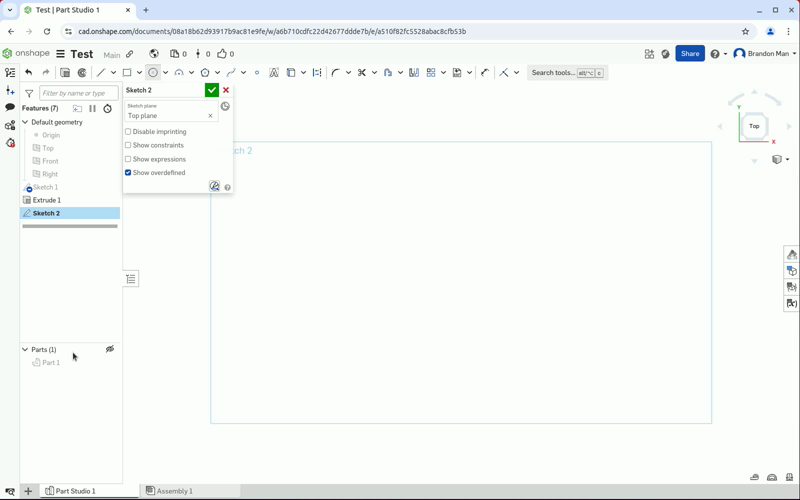
mouse_move(461, 282)
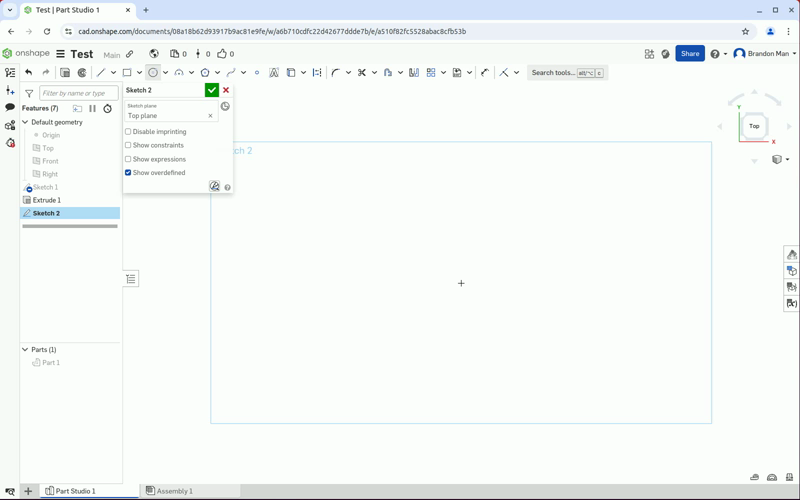
click(461, 282)
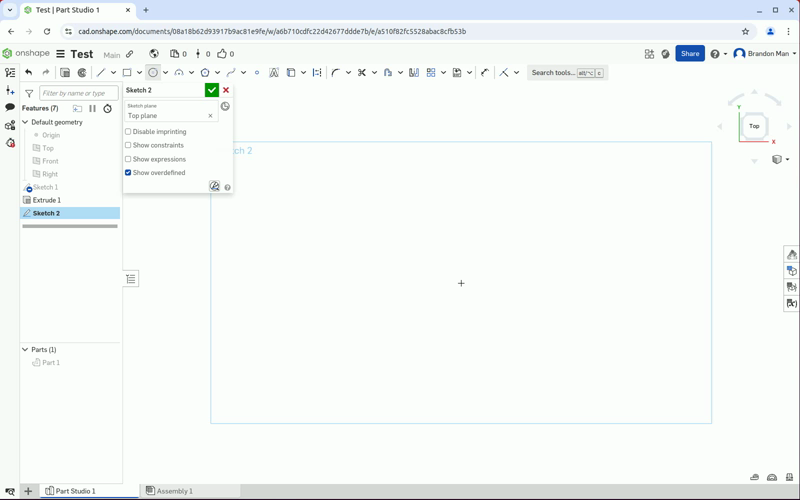
key_up(shift)
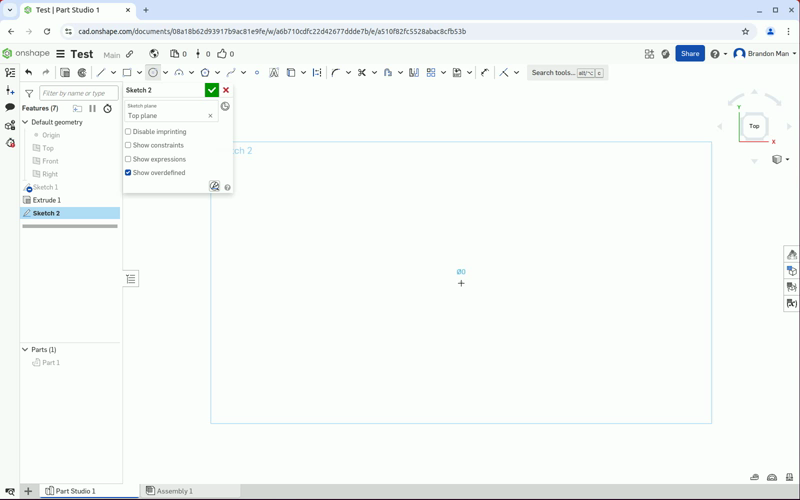
mouse_move(574, 282)
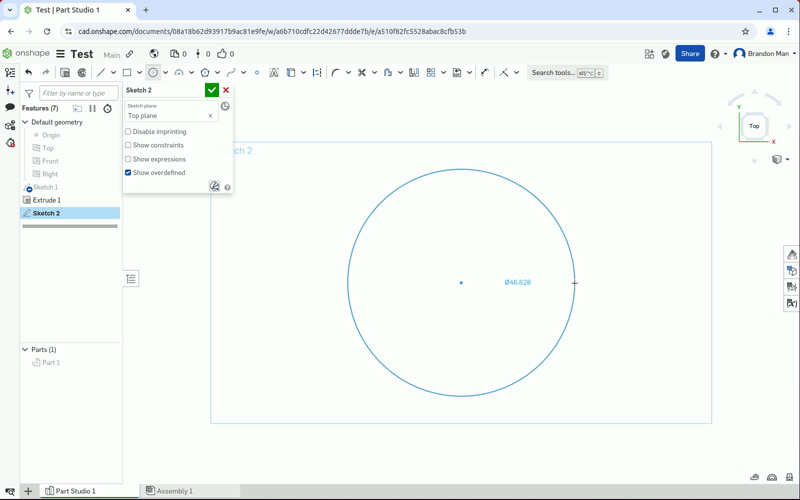
click(574, 282)
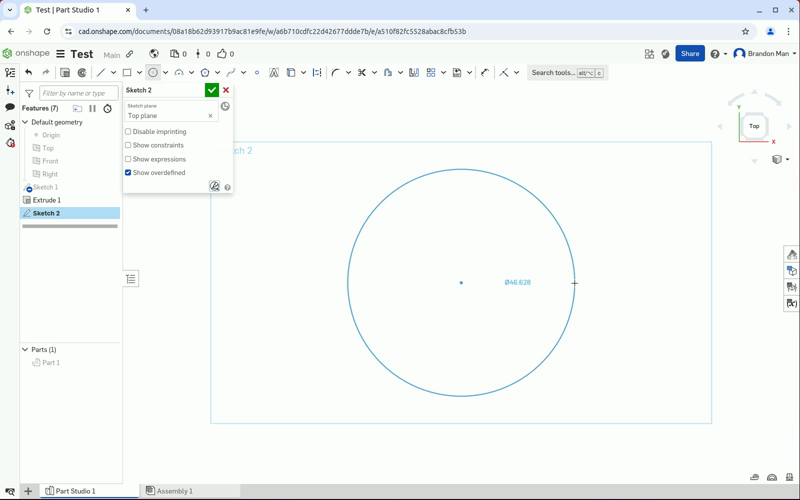
key(esc)
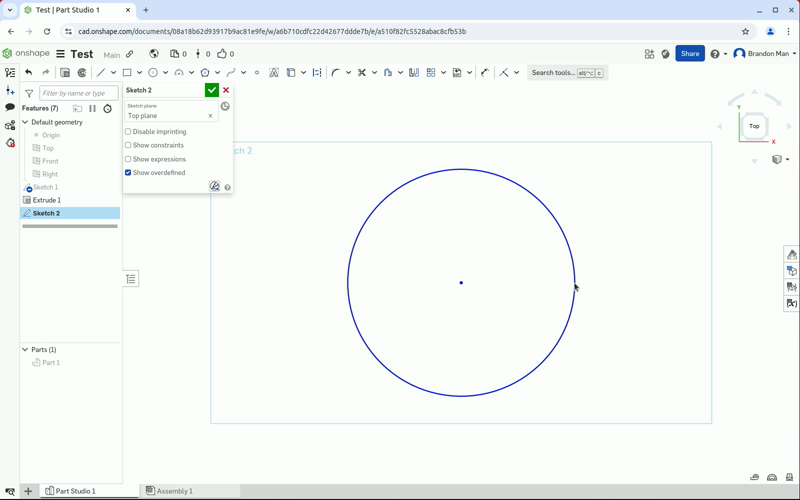
mouse_move(425, 241)
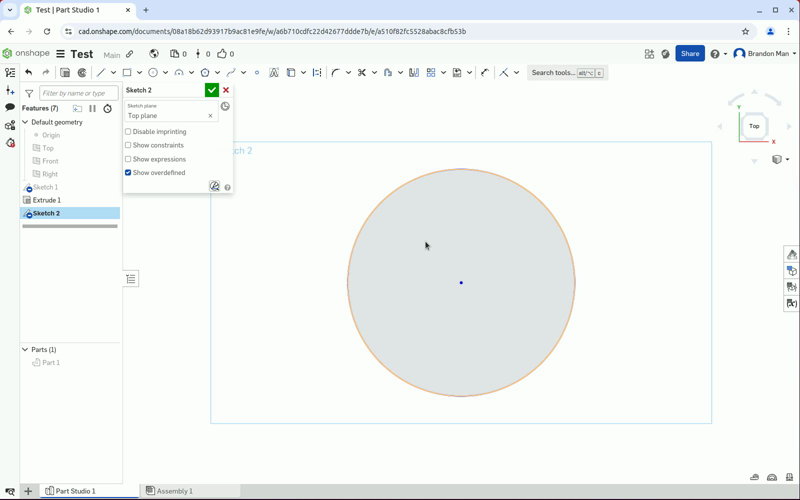
click(425, 241)
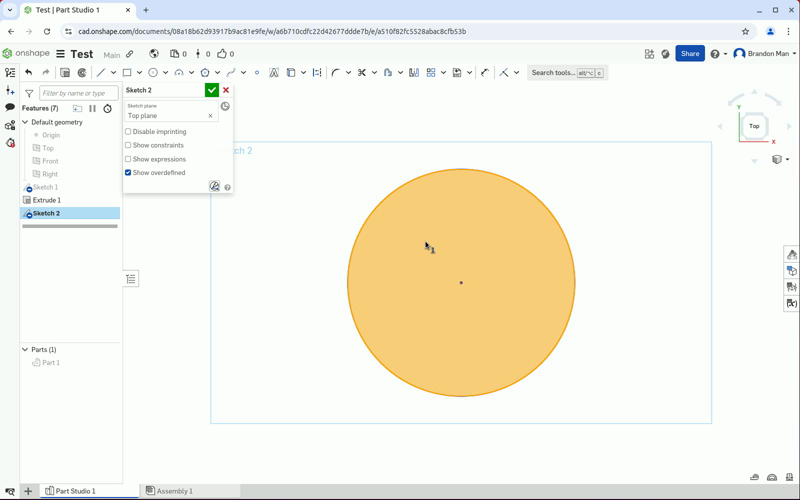
mouse_move(73, 352)
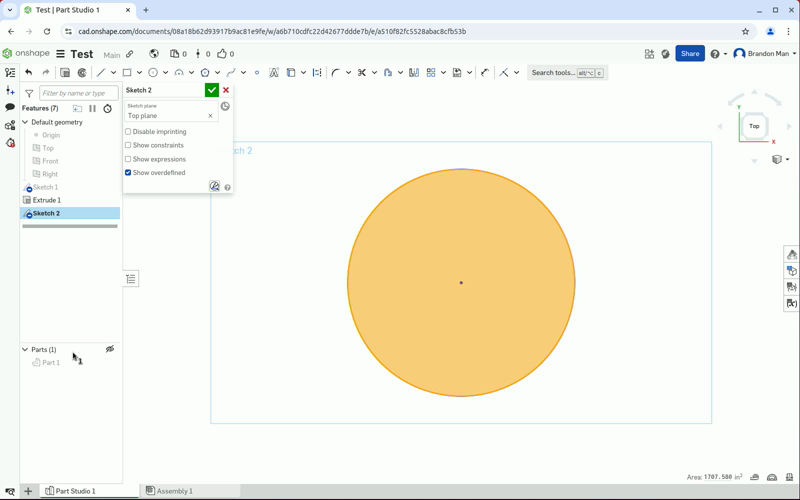
key(shift+y)
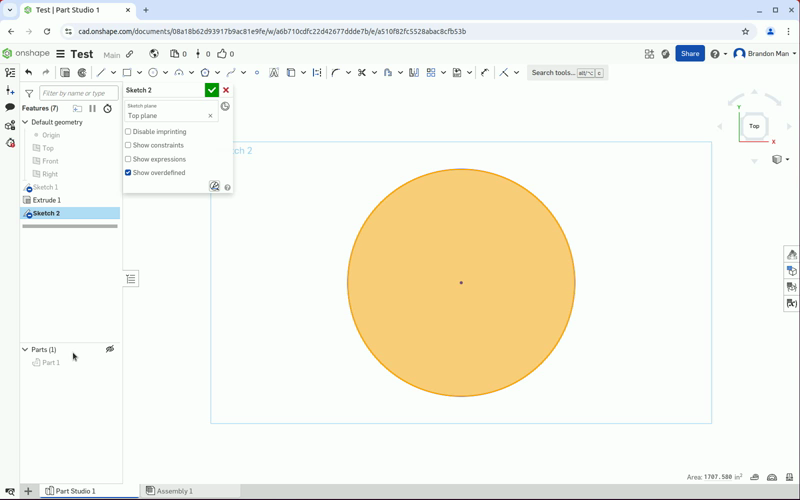
key(shift+e)
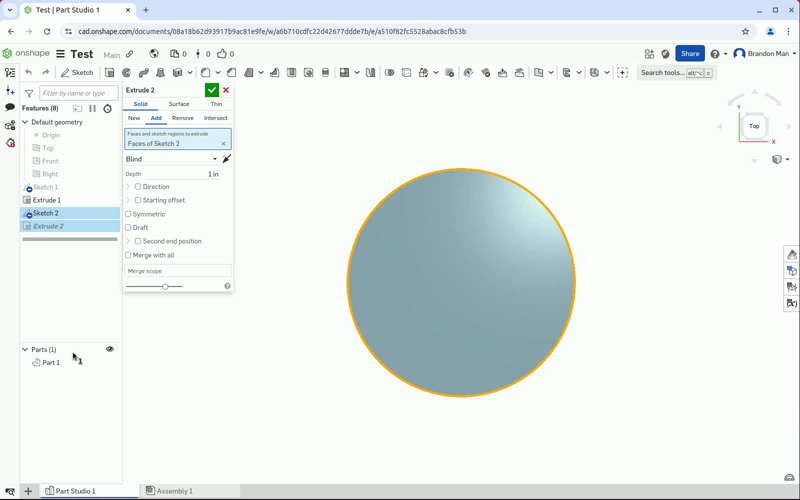
mouse_move(143, 106)
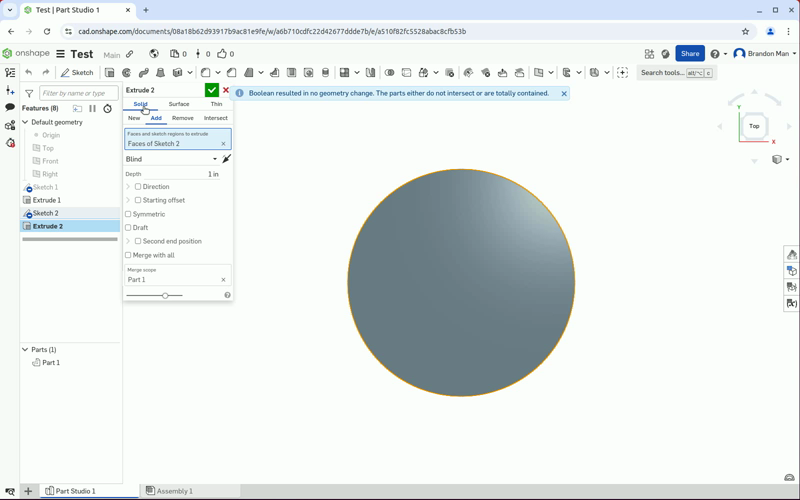
click(143, 106)
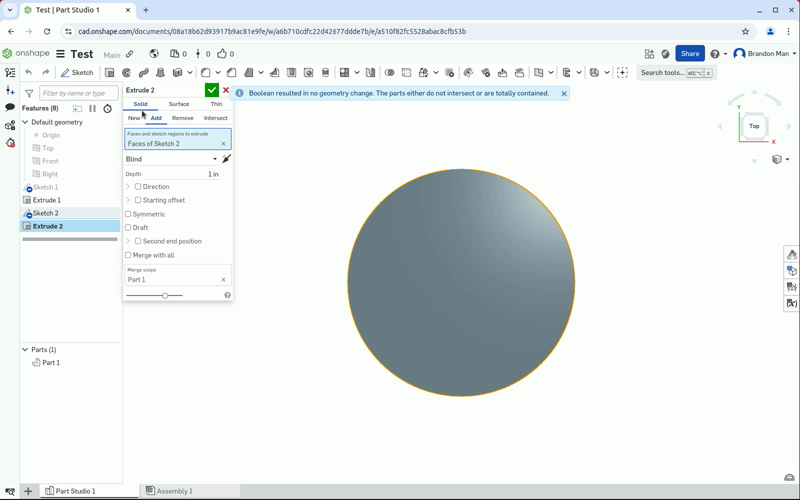
mouse_move(137, 120)
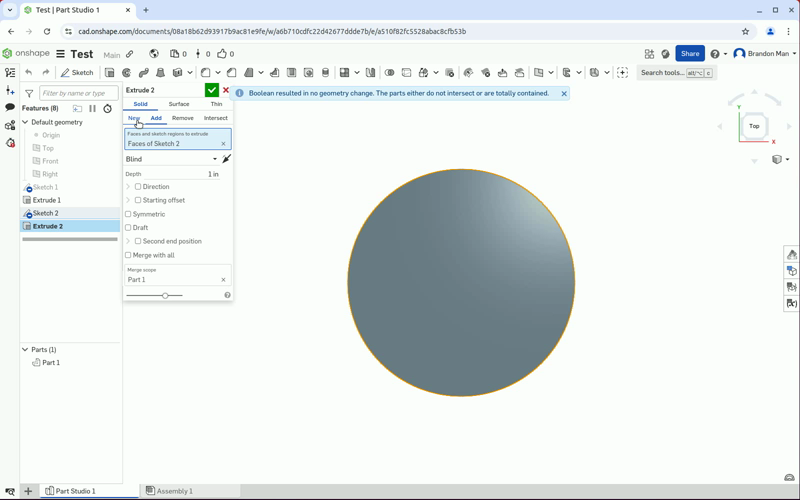
click(137, 120)
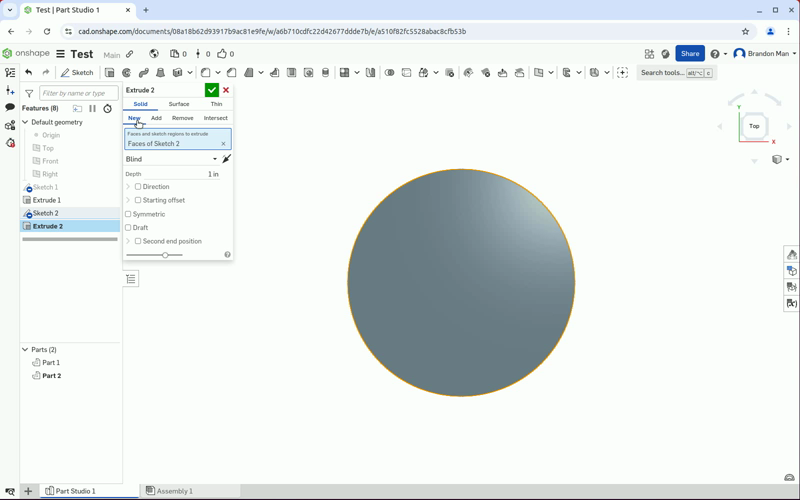
key(tab, 4)
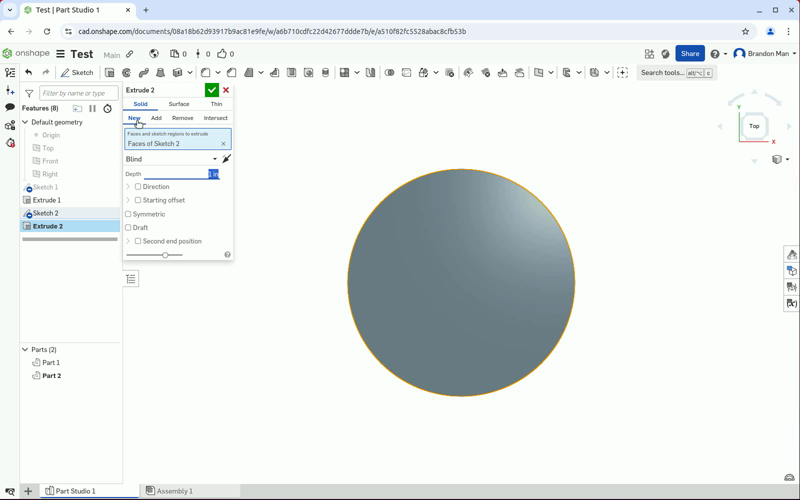
text(11.554)
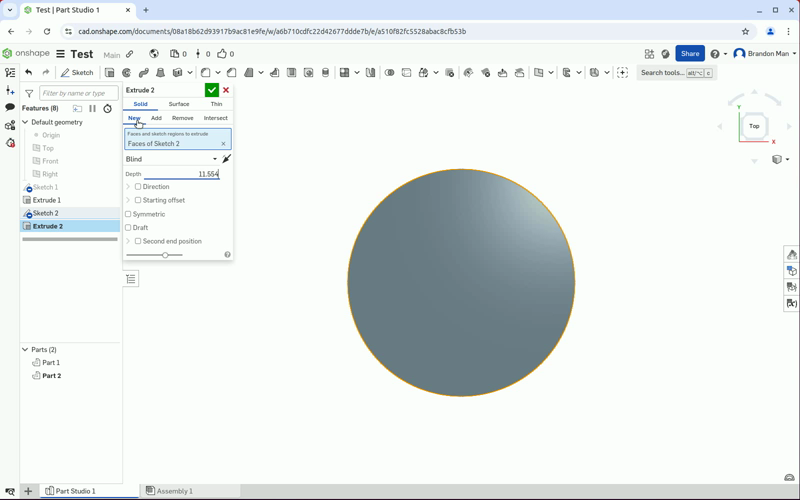
key(enter)
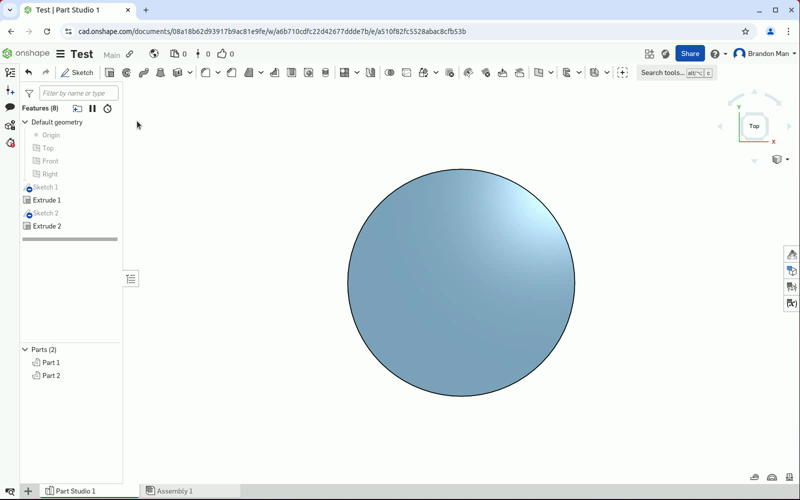
key(shift+h)
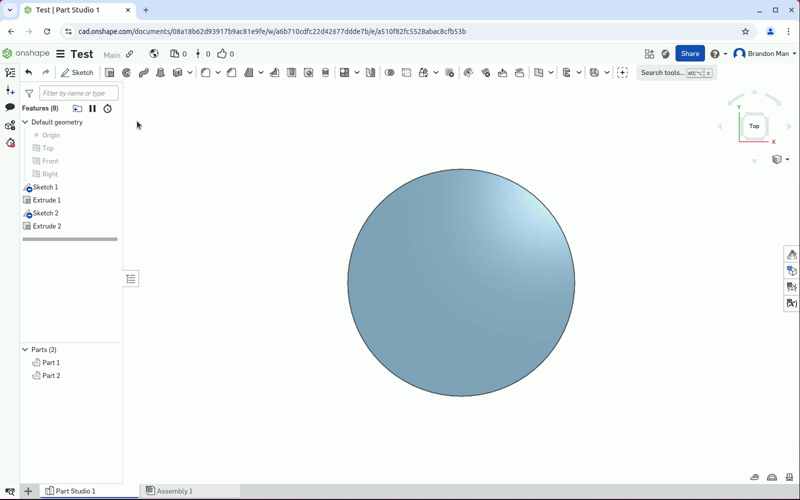
key(shift+h)
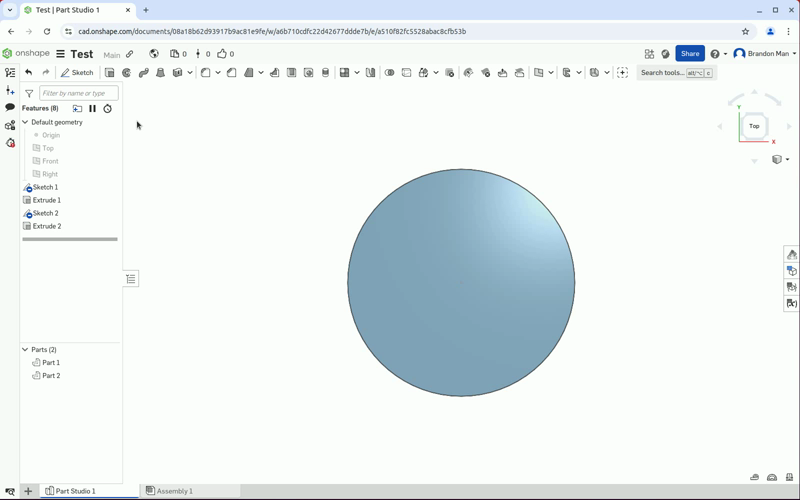
key(shift+7)
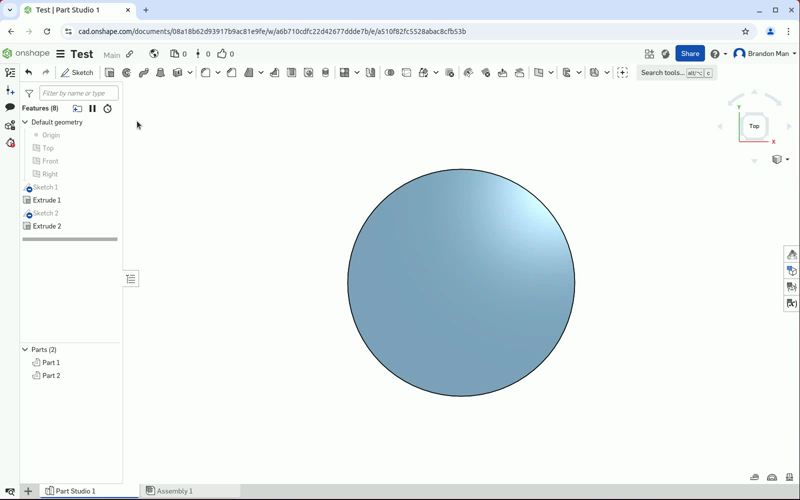
key(up, 3)
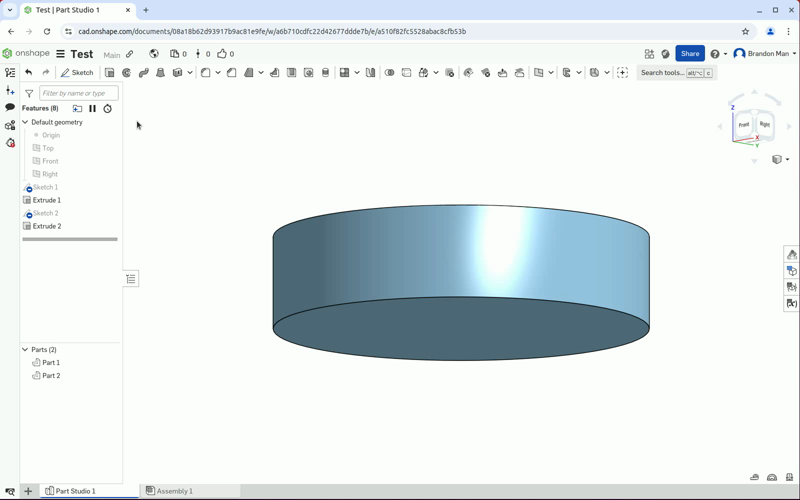
key(left, 3)
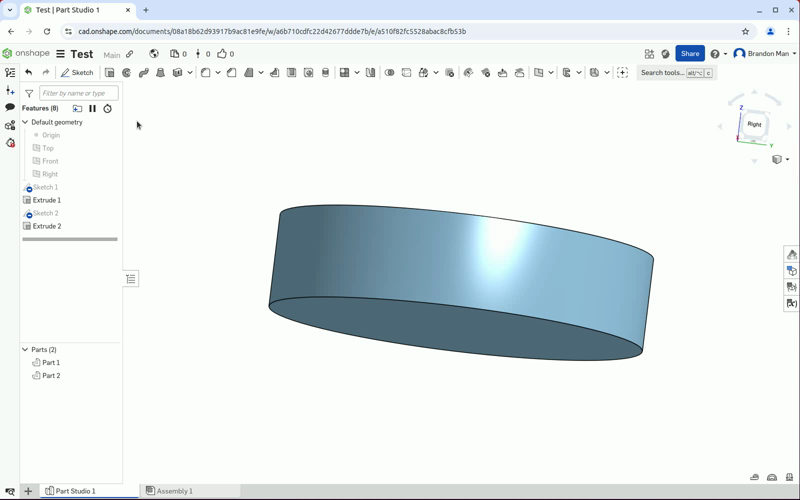
key(right, 3)
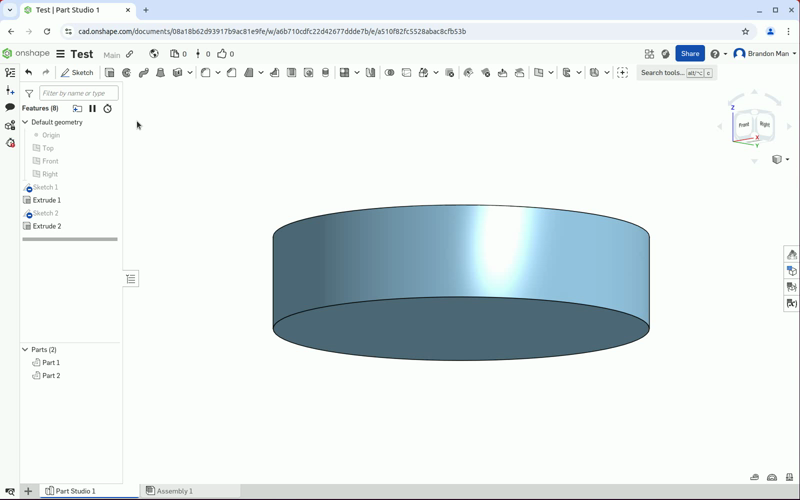
key(down, 3)
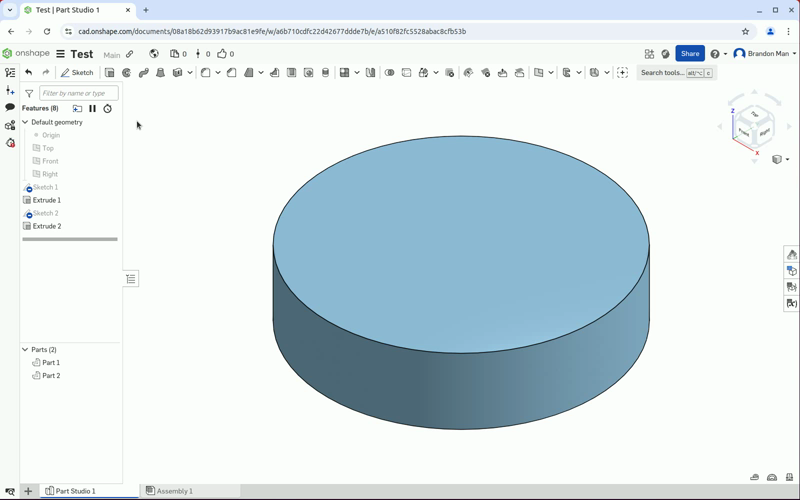
mouse_move(73, 189)
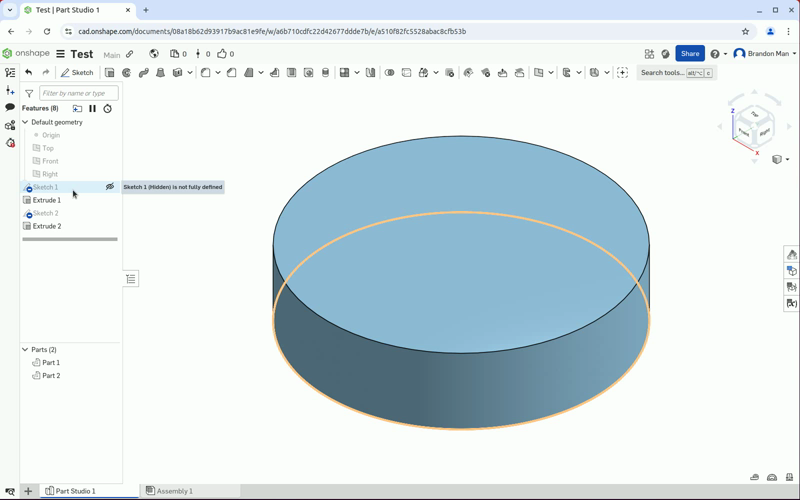
click(73, 189)